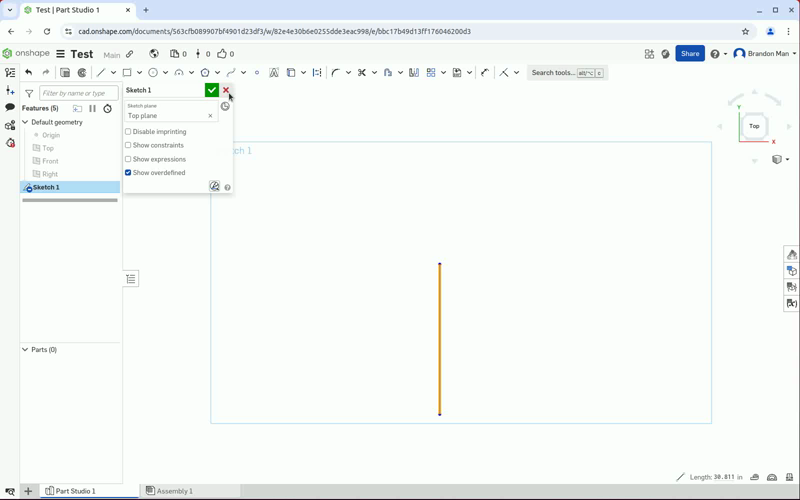
key(shift+h)
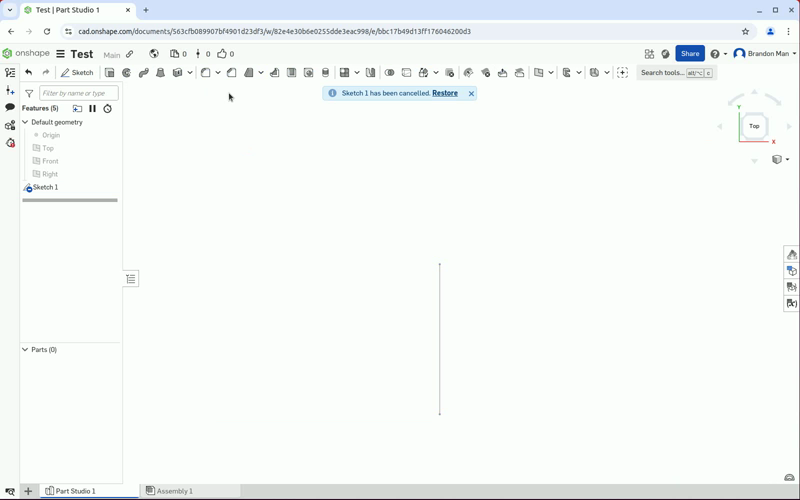
key(shift+s)
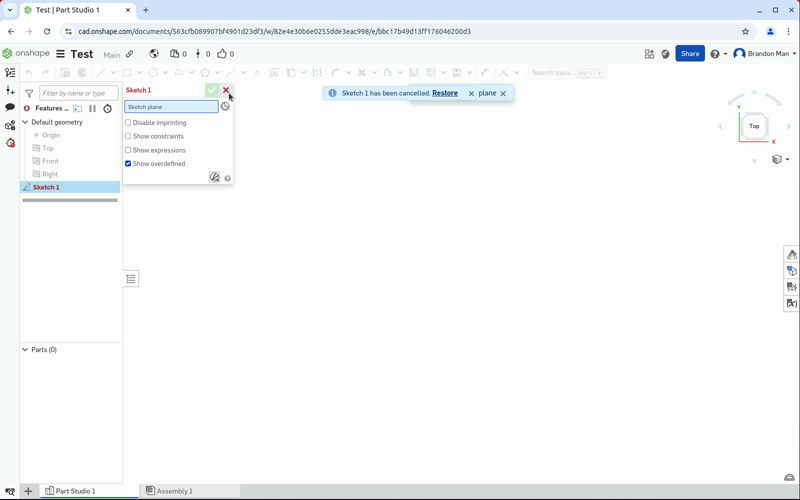
mouse_move(73, 150)
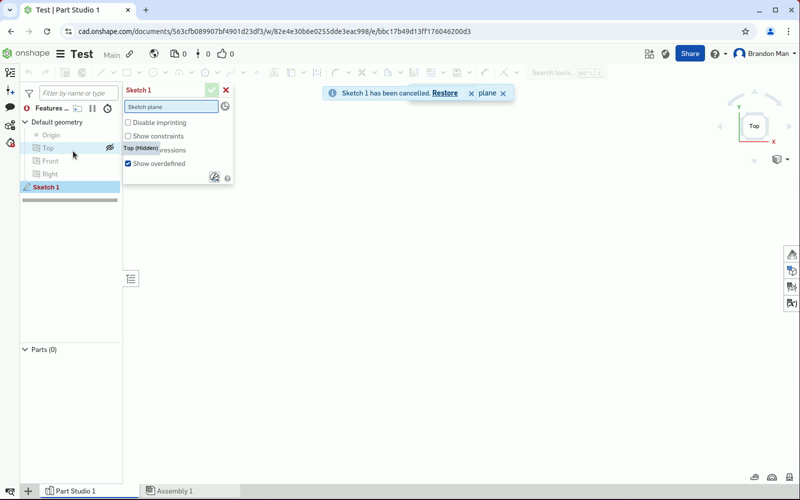
click(73, 150)
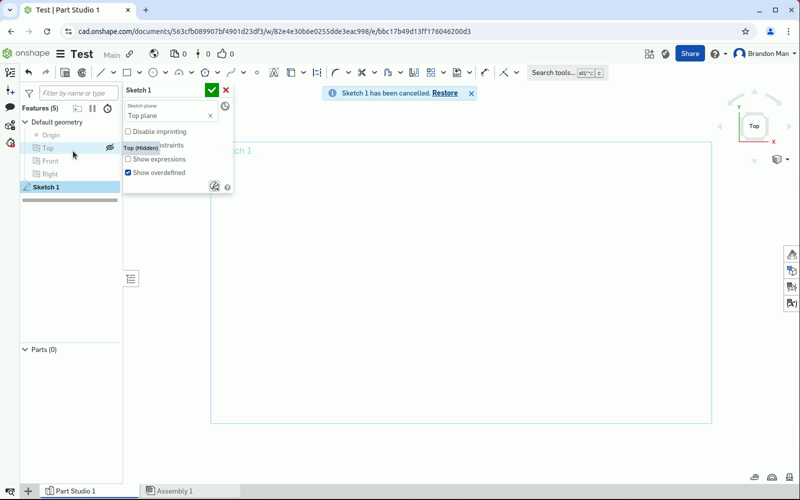
mouse_move(73, 352)
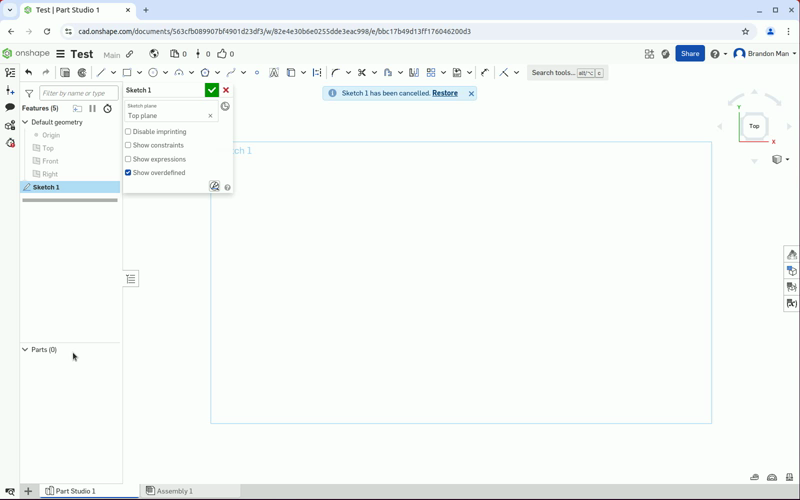
key(y)
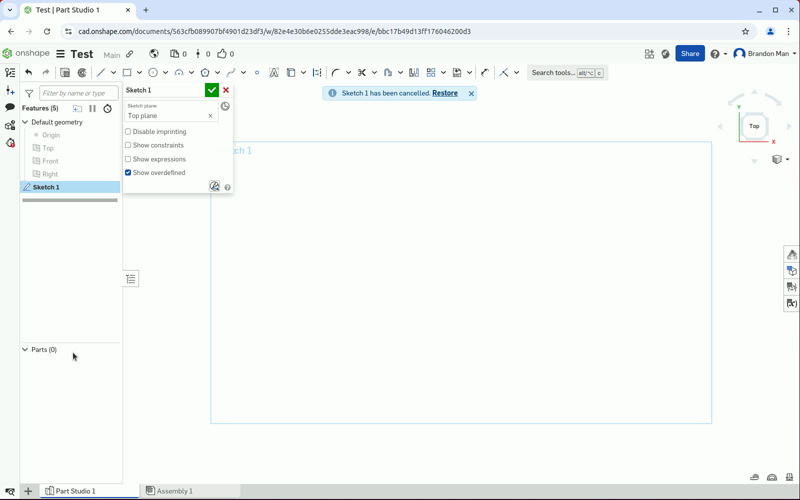
key(c)
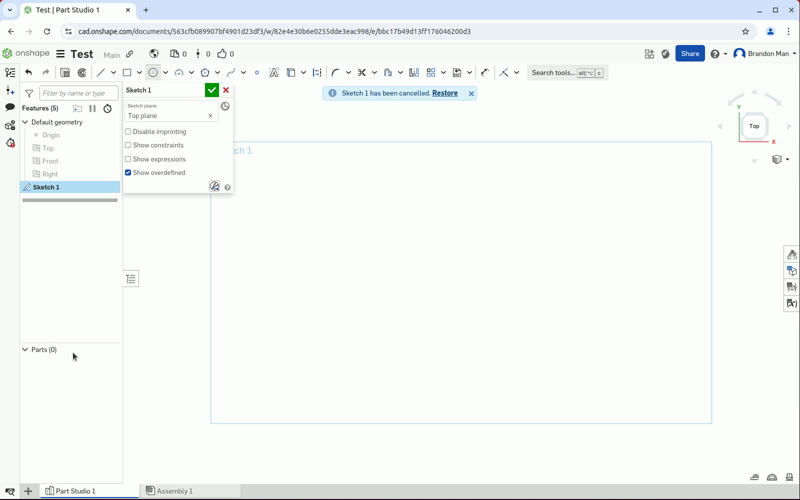
key_down(shift)
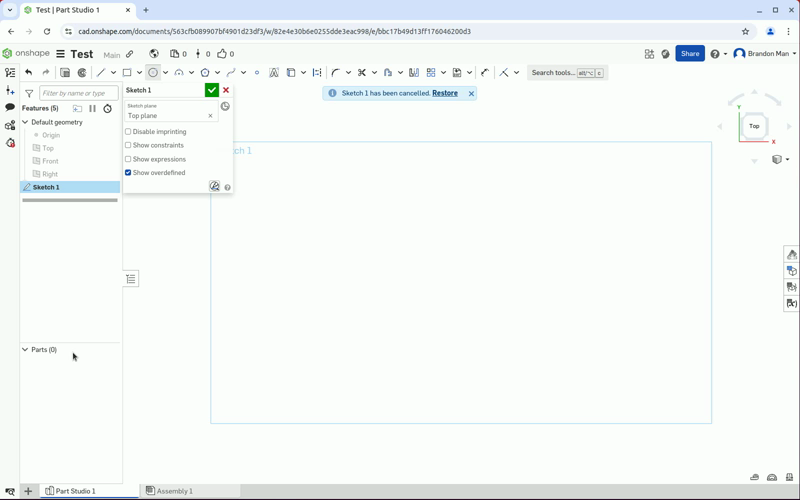
mouse_move(461, 282)
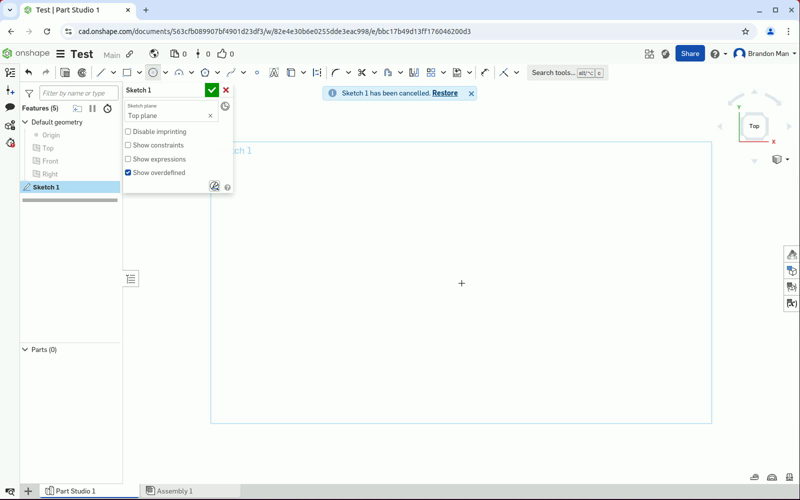
click(461, 282)
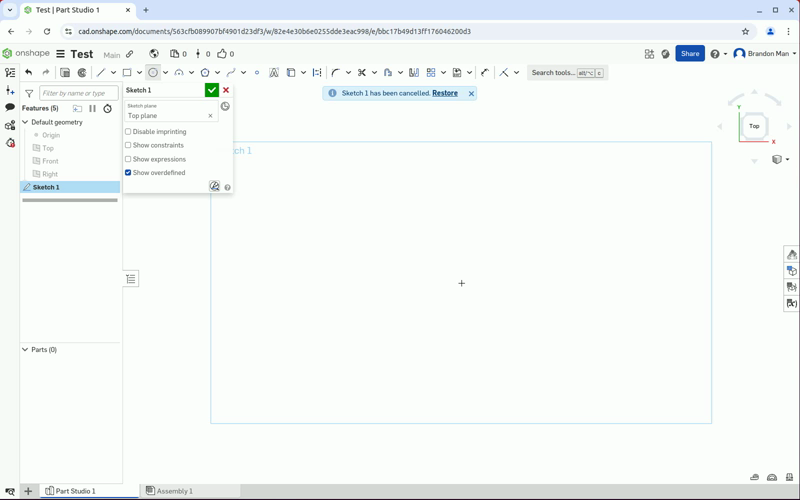
key_up(shift)
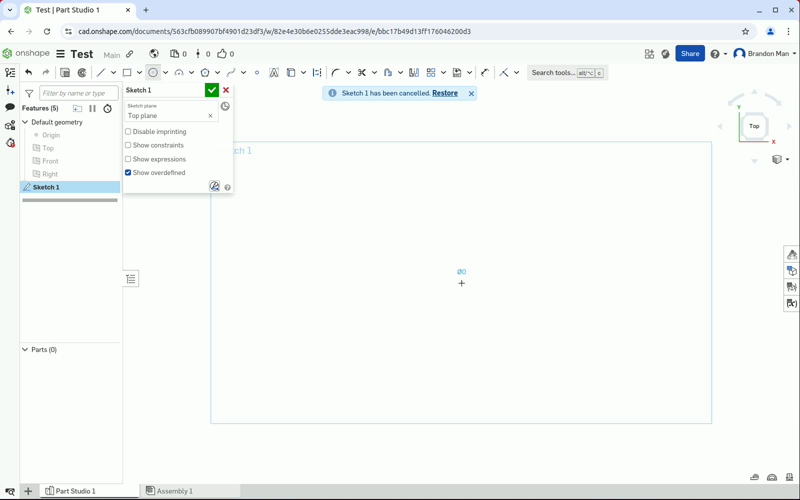
mouse_move(537, 282)
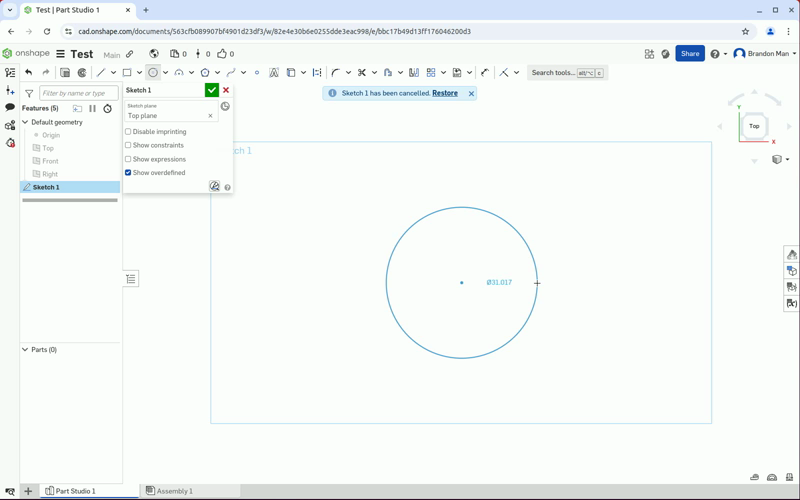
click(537, 282)
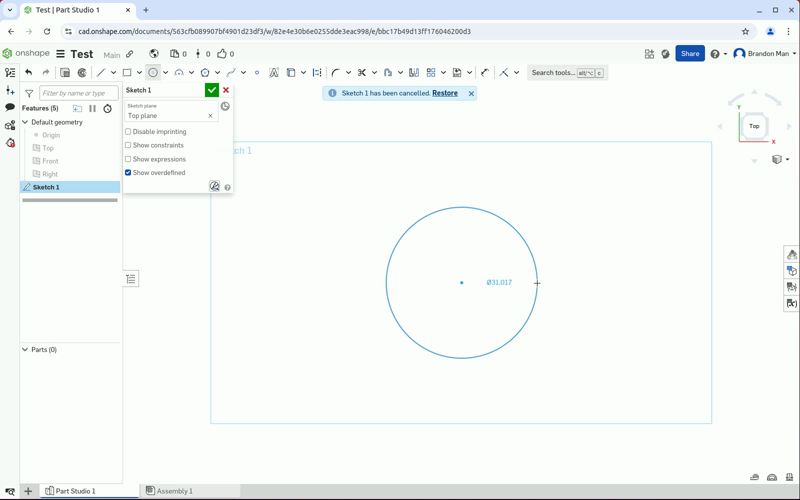
key(esc)
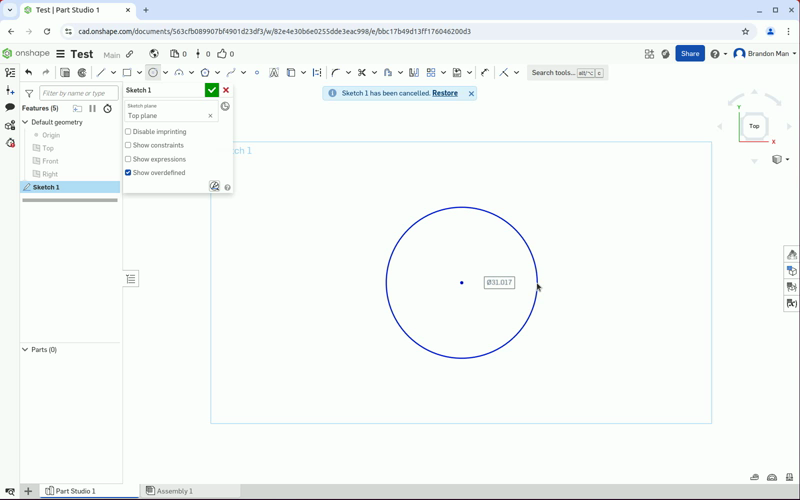
mouse_move(483, 319)
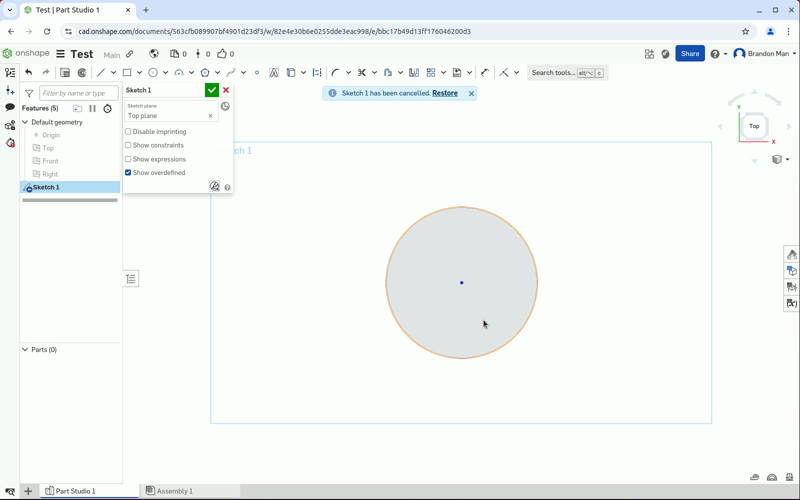
click(483, 319)
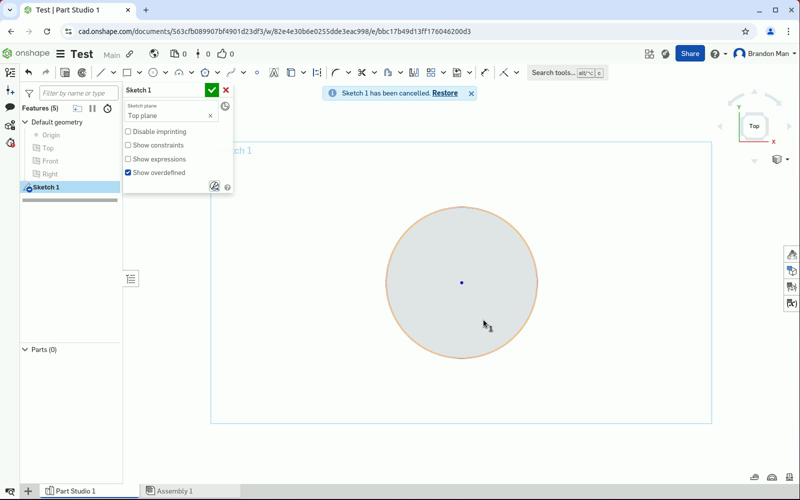
mouse_move(73, 352)
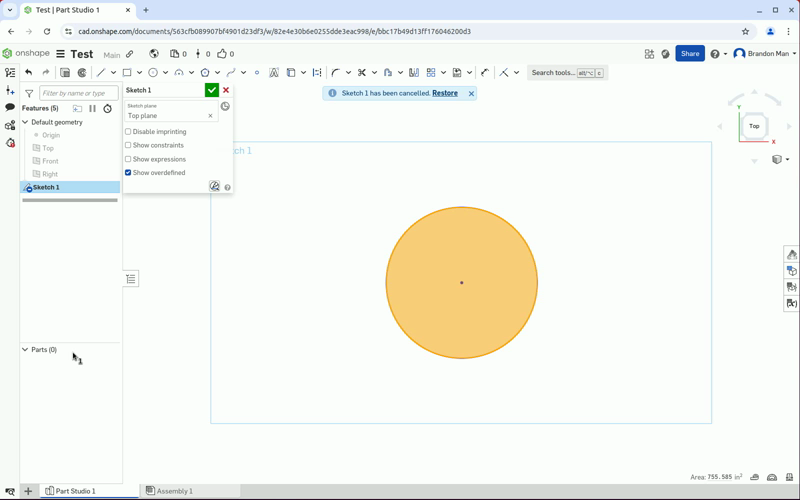
key(shift+y)
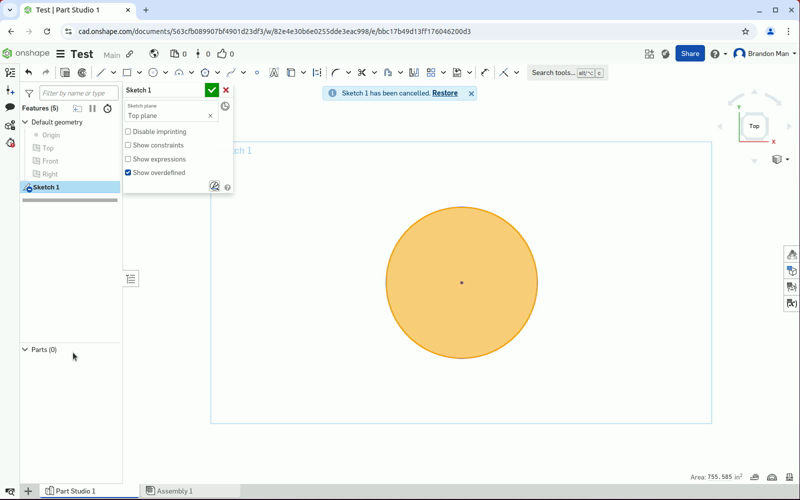
key(shift+e)
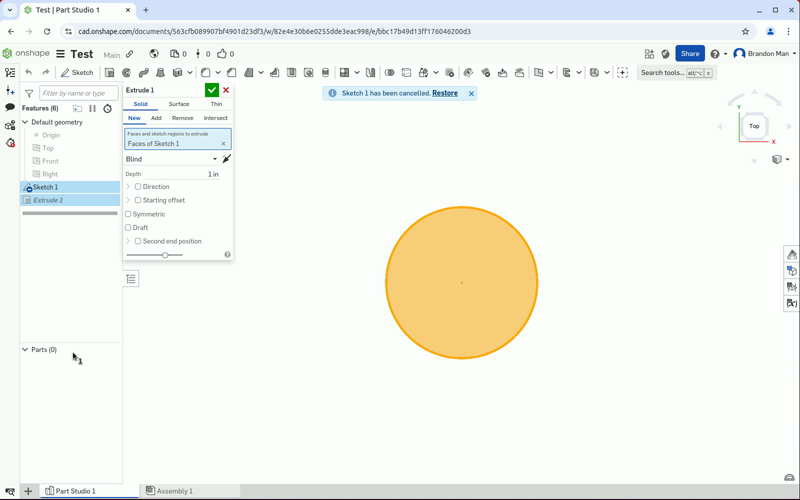
mouse_move(143, 106)
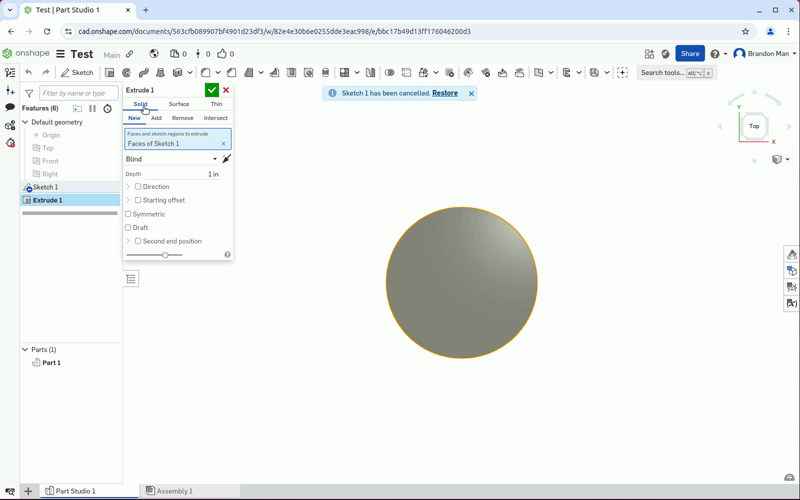
click(143, 106)
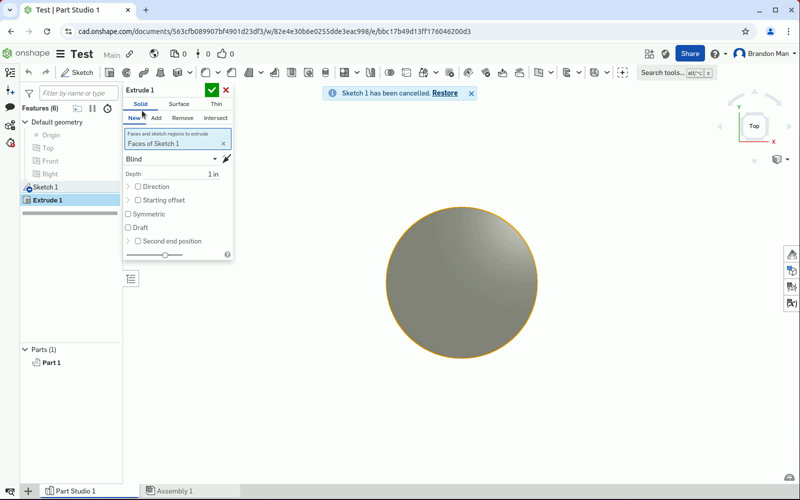
mouse_move(137, 120)
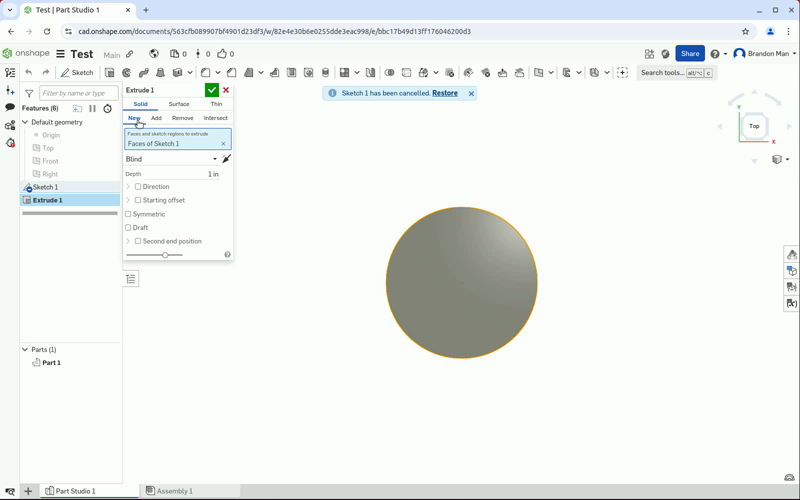
click(137, 120)
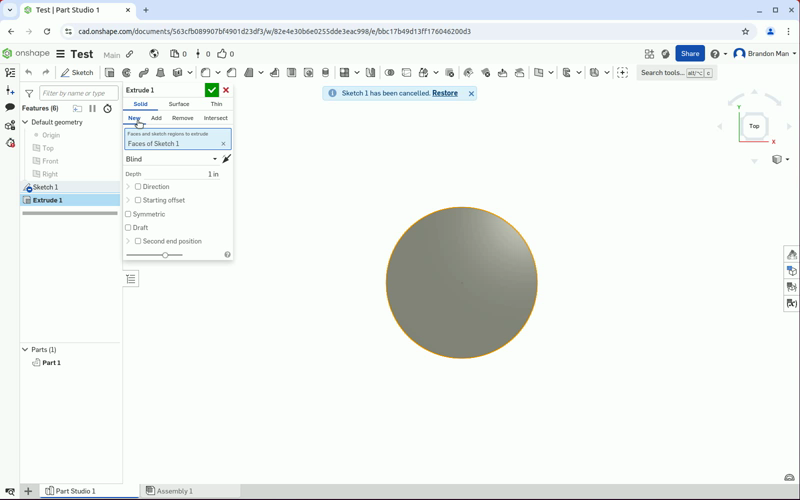
key(tab, 4)
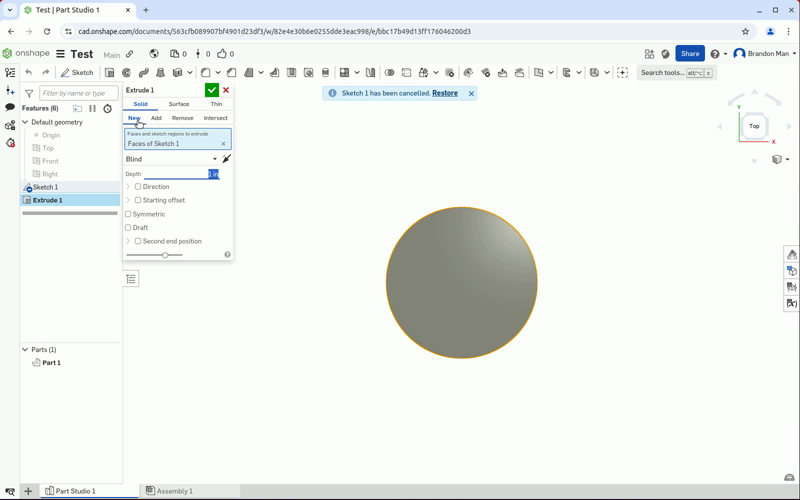
text(13.239)
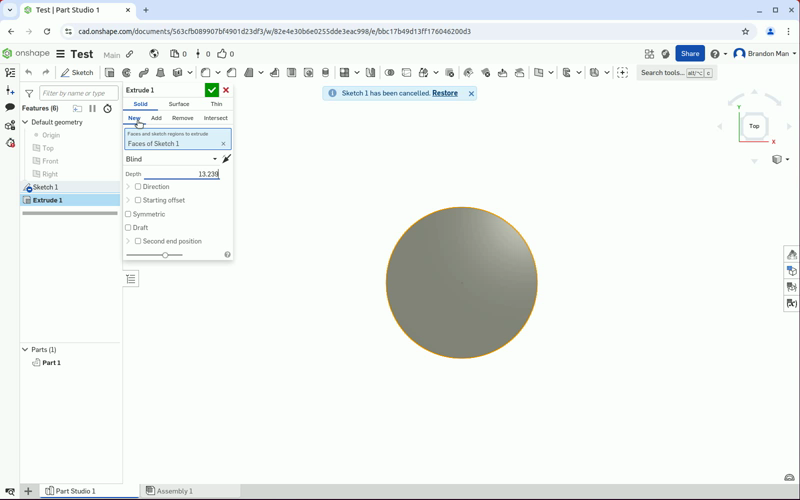
key(enter)
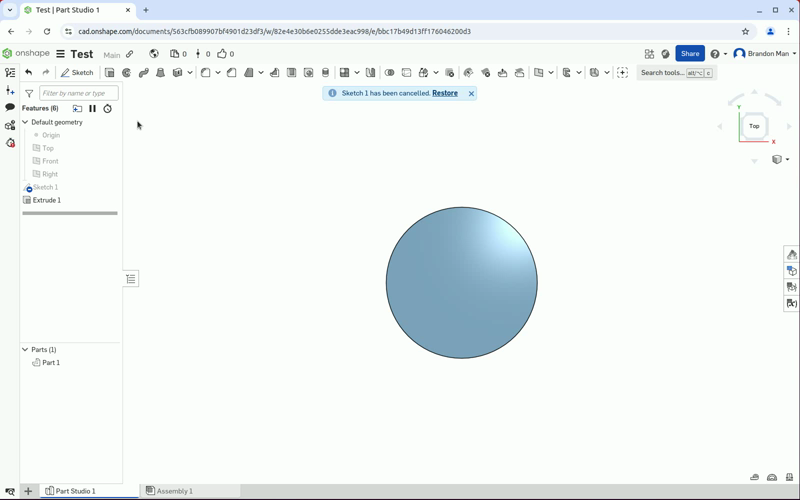
key(shift+h)
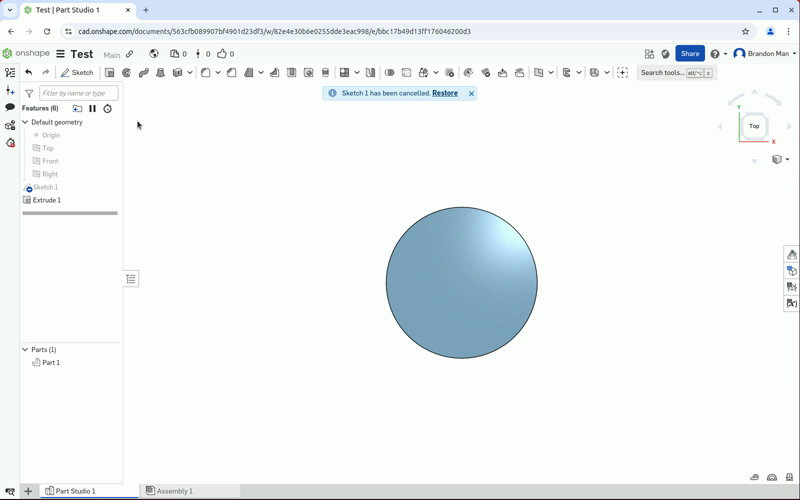
key(shift+h)
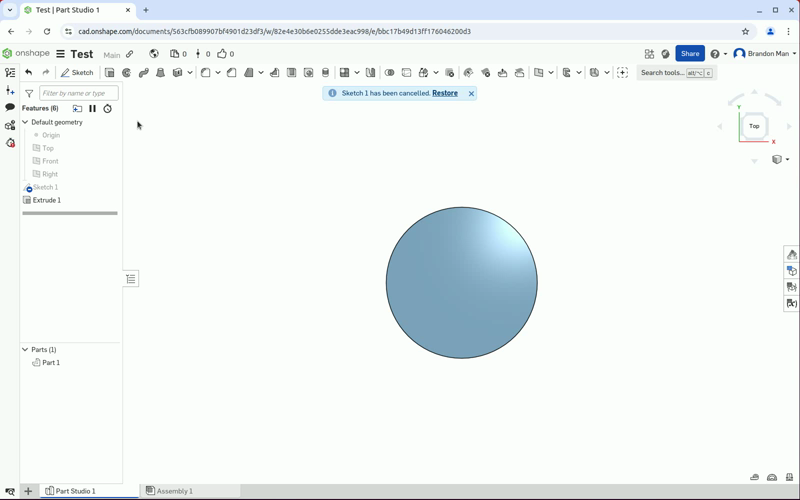
mouse_move(73, 189)
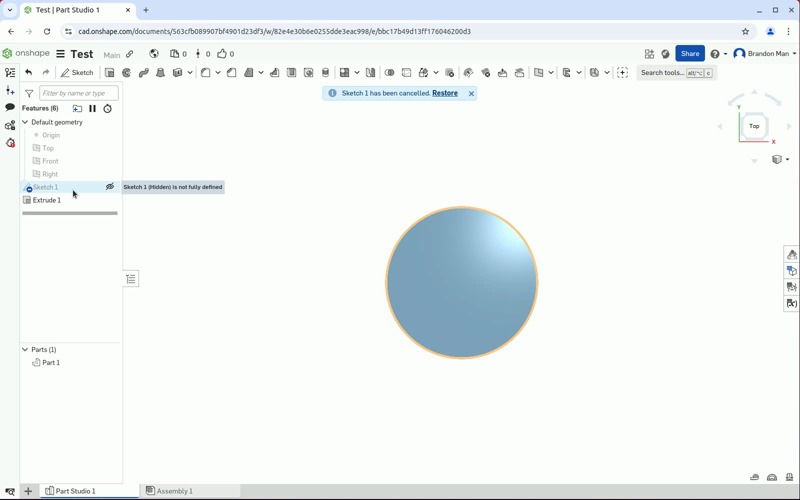
click(73, 189)
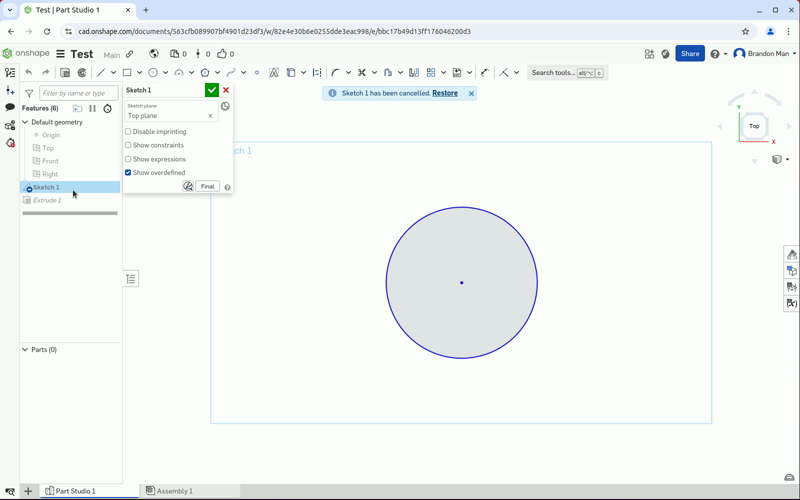
mouse_move(229, 92)
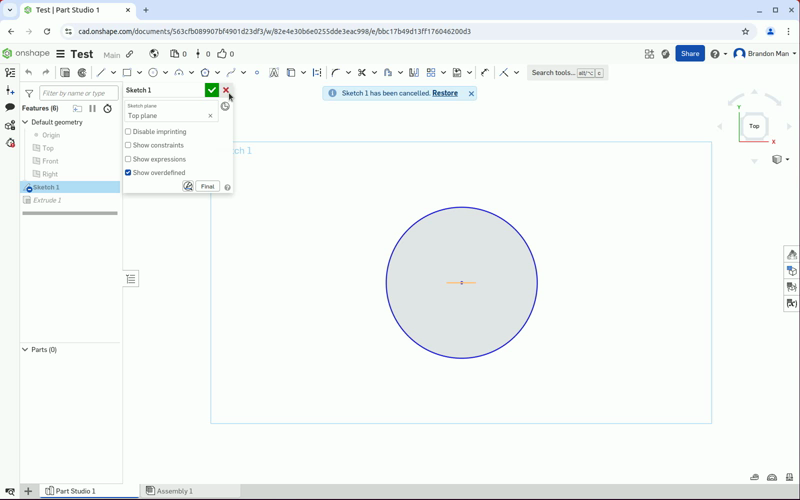
click(229, 92)
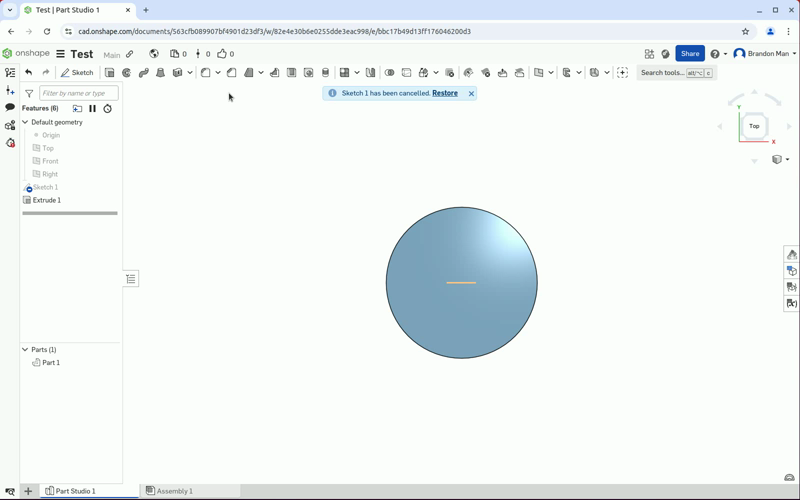
mouse_move(541, 75)
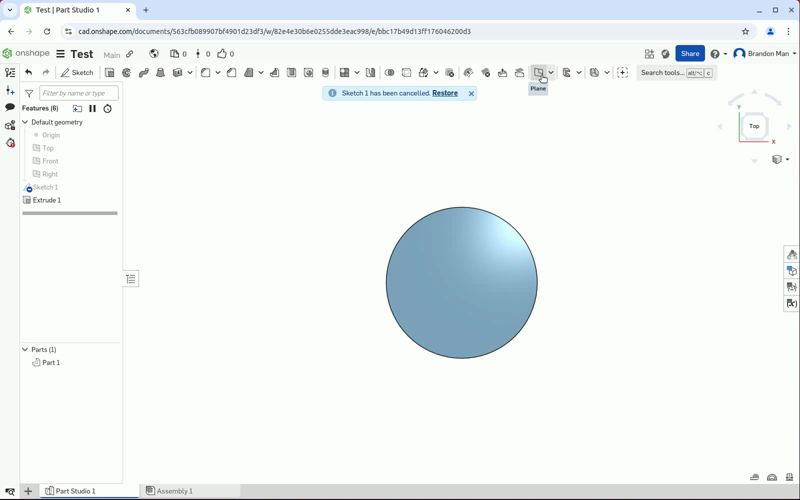
click(541, 75)
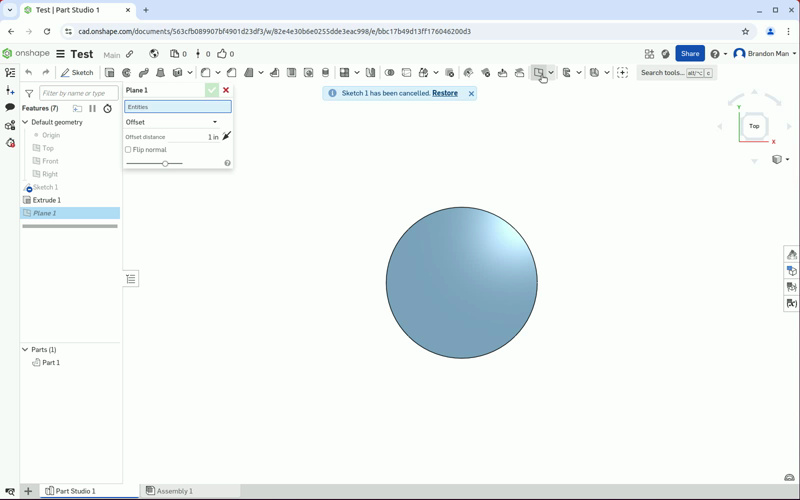
mouse_move(73, 150)
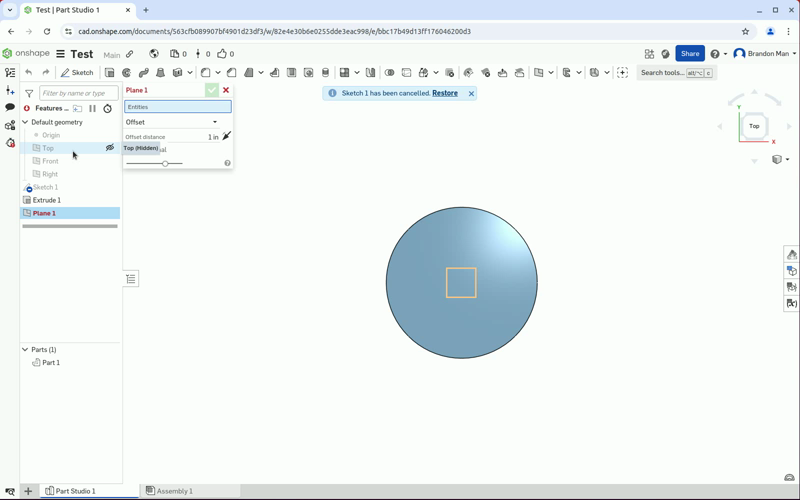
click(73, 150)
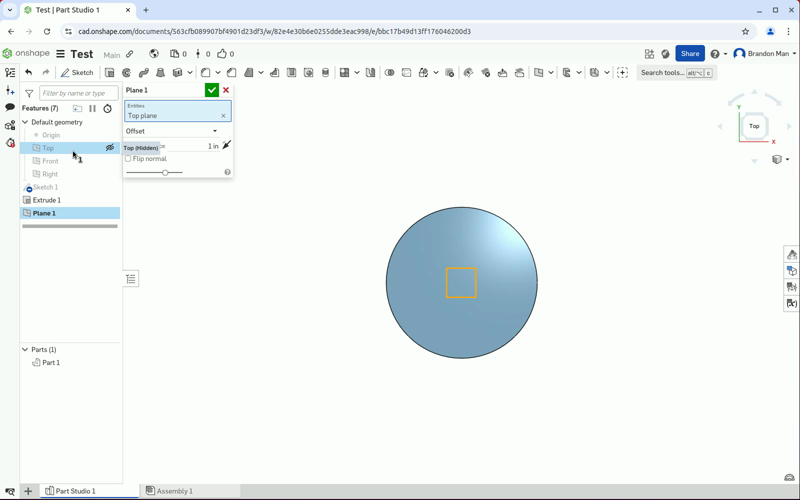
key(tab, 2)
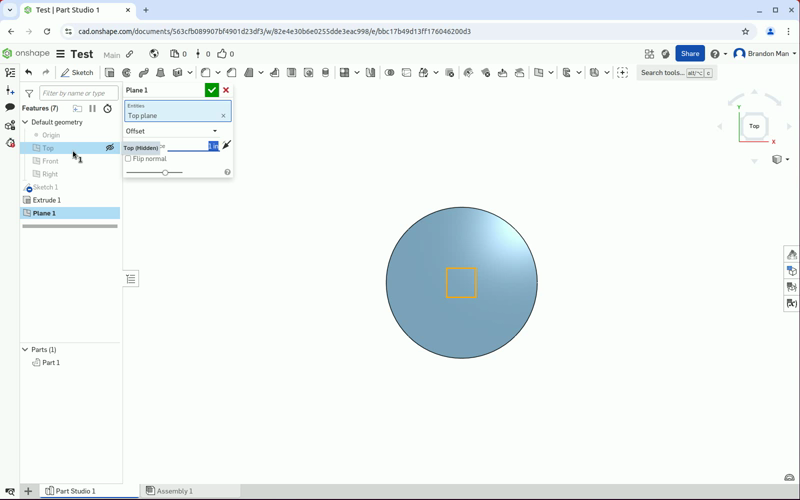
text(13.249)
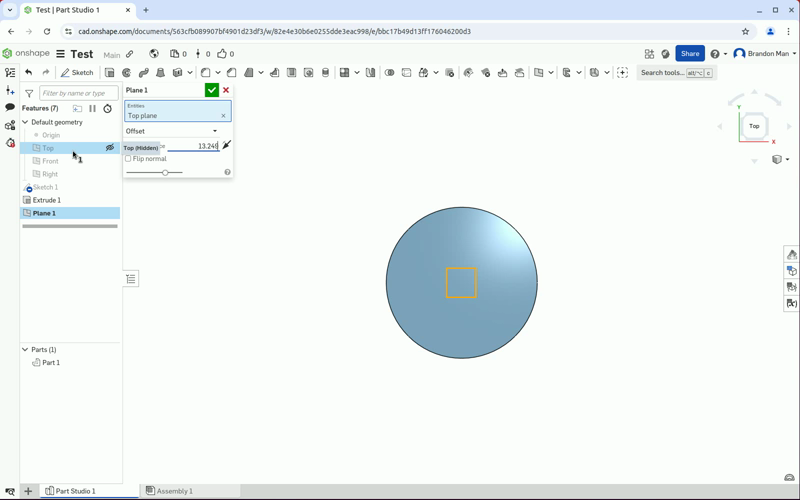
key(enter, 2)
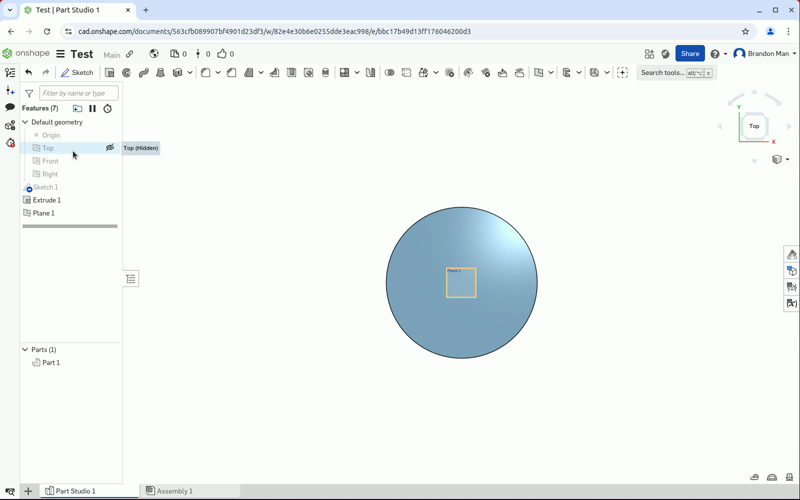
key(shift+s)
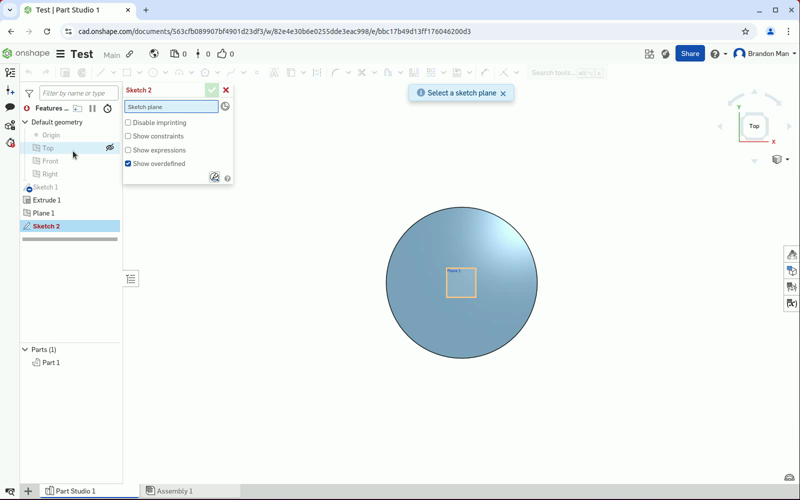
mouse_move(73, 215)
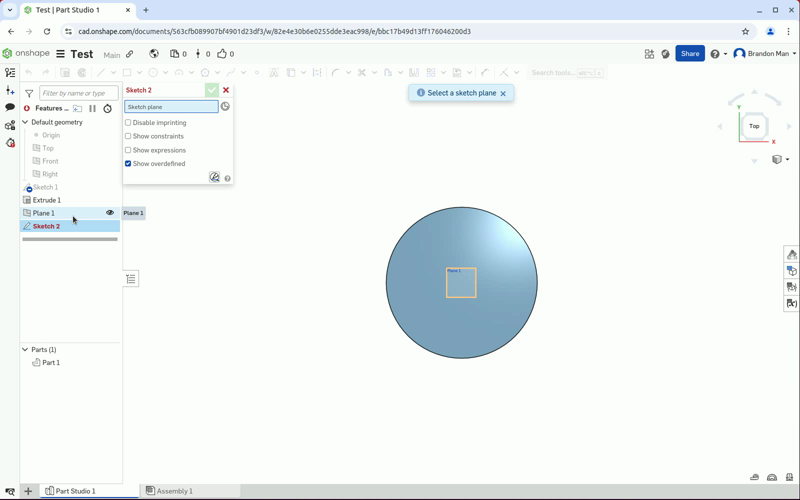
click(73, 215)
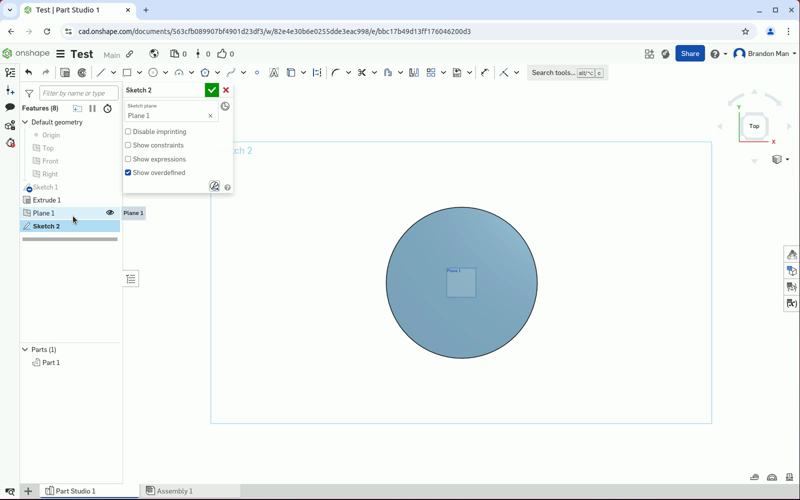
mouse_move(73, 352)
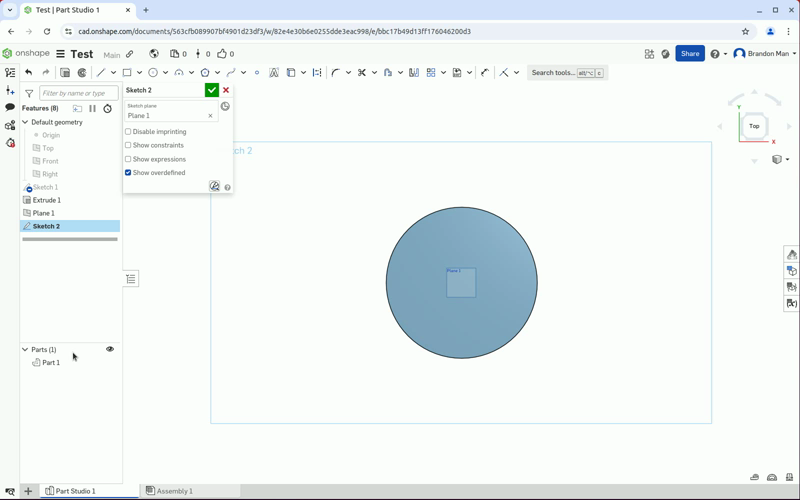
key(y)
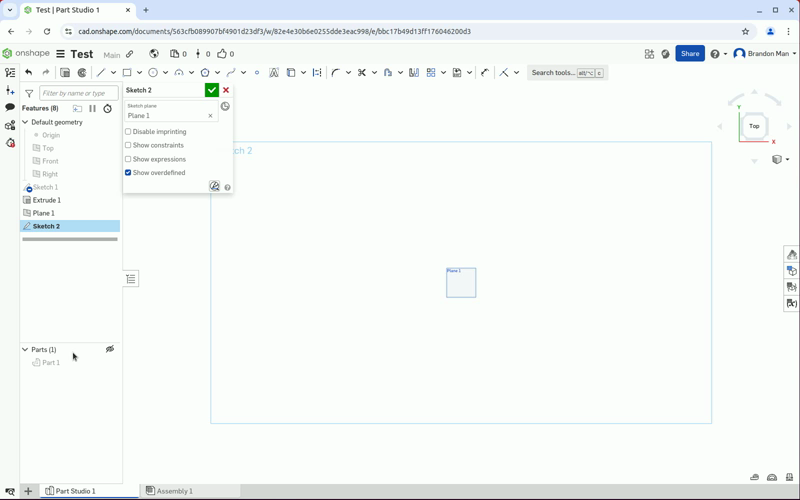
key(c)
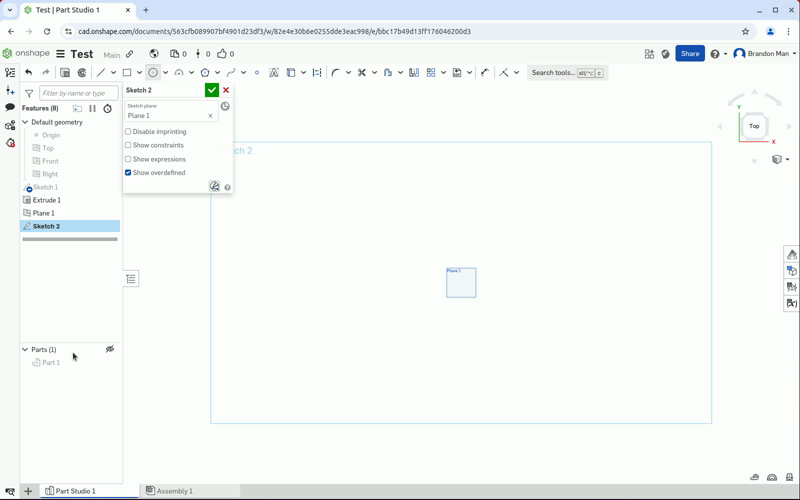
key_down(shift)
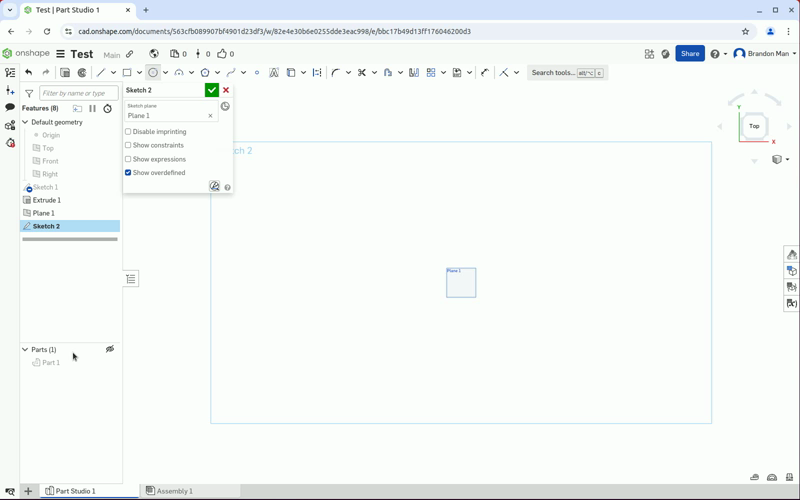
mouse_move(461, 282)
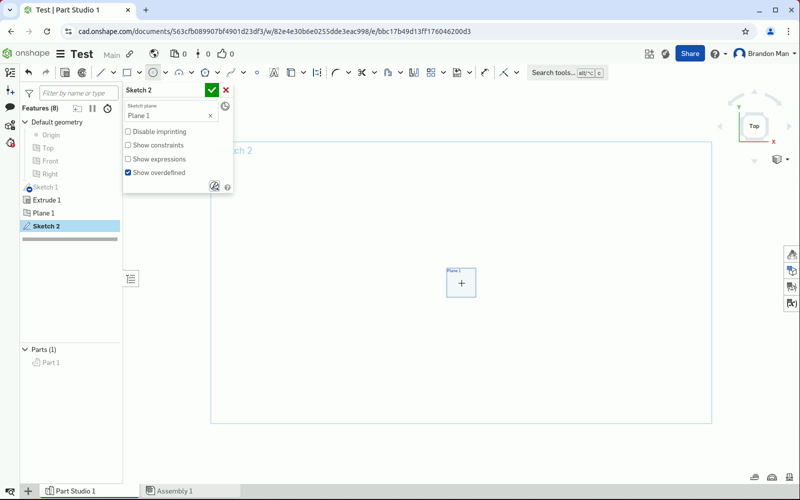
click(461, 282)
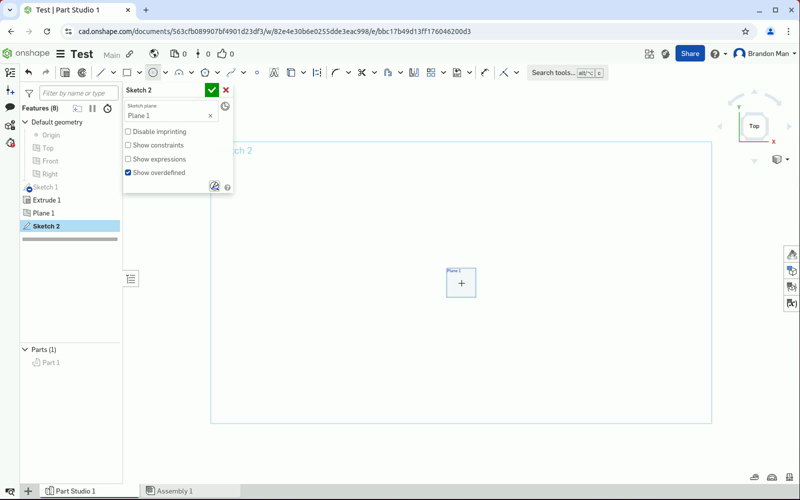
key_up(shift)
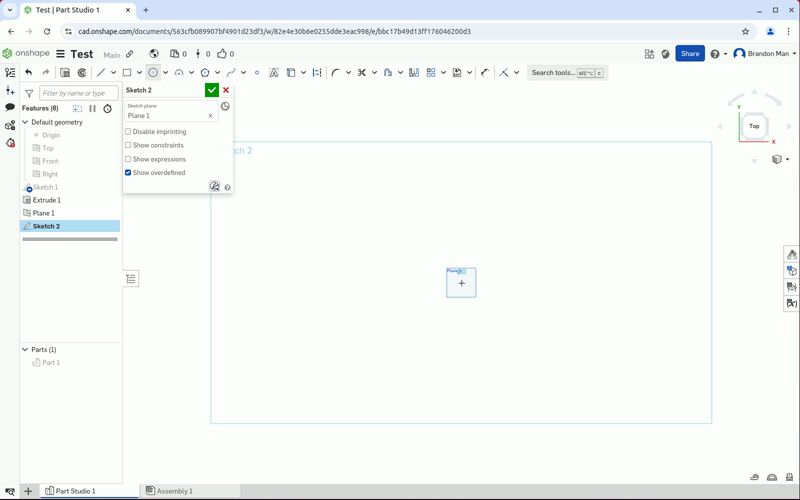
mouse_move(532, 282)
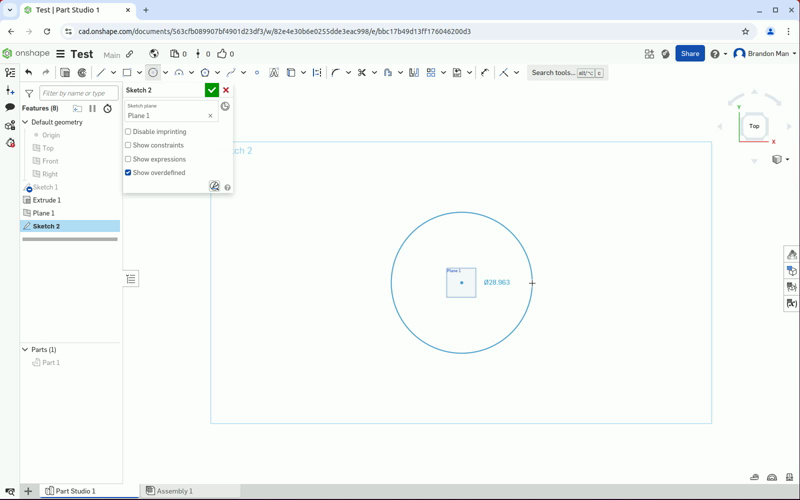
click(532, 282)
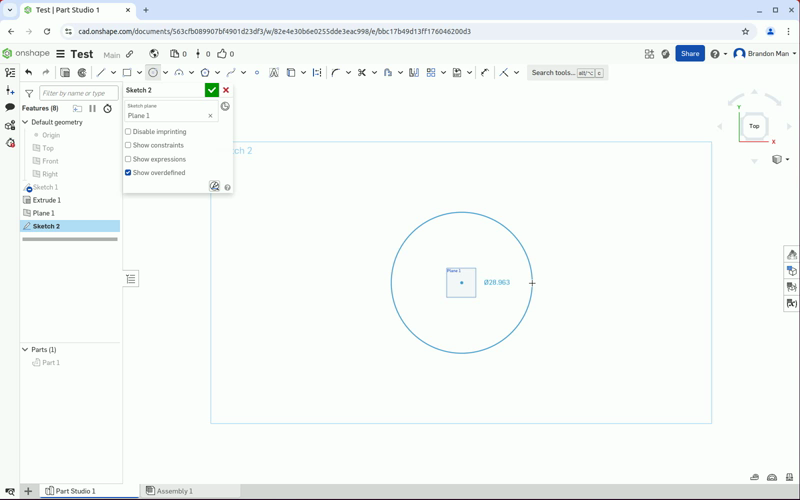
key(esc)
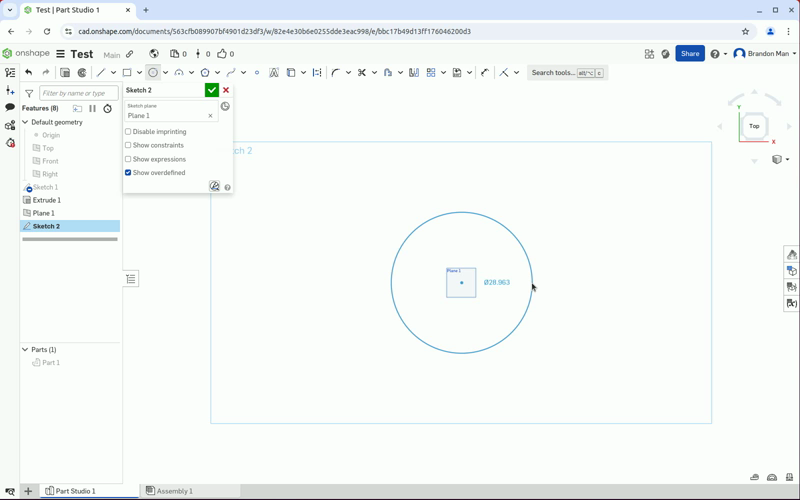
mouse_move(450, 270)
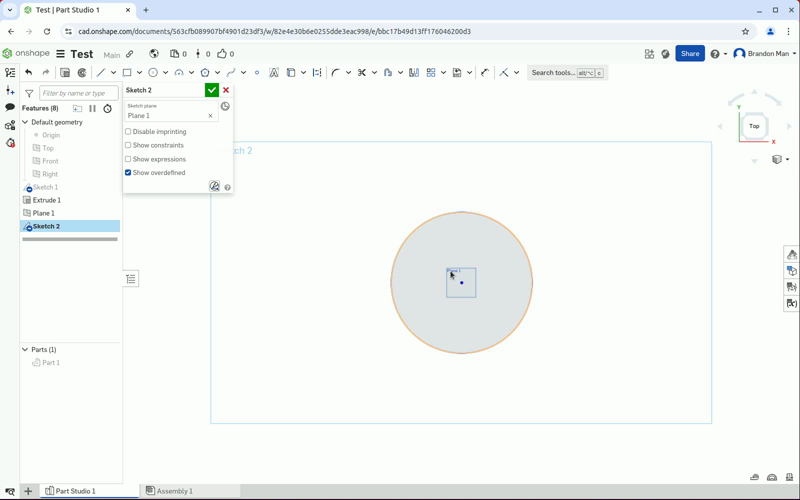
click(450, 270)
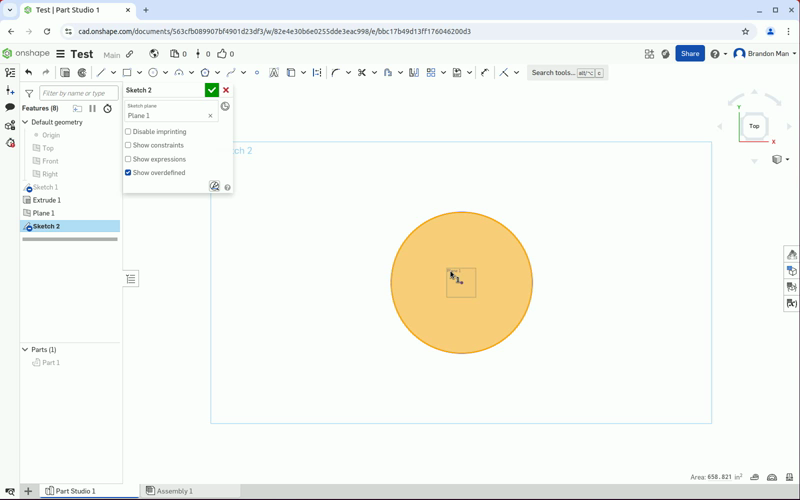
mouse_move(73, 352)
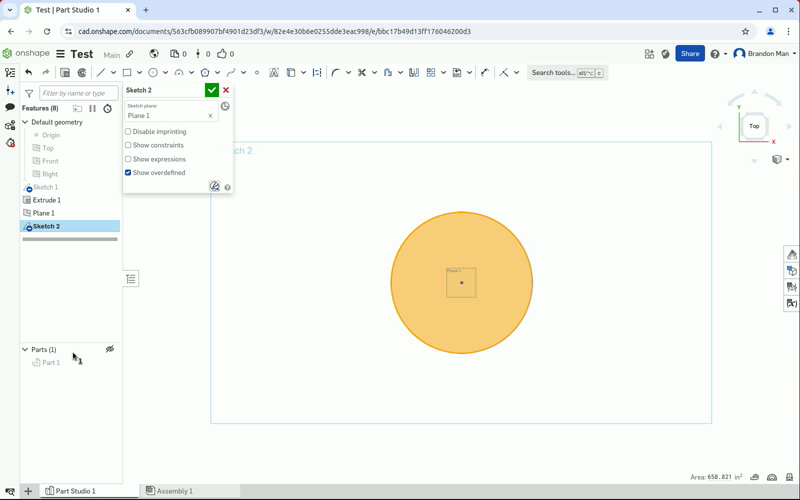
key(shift+y)
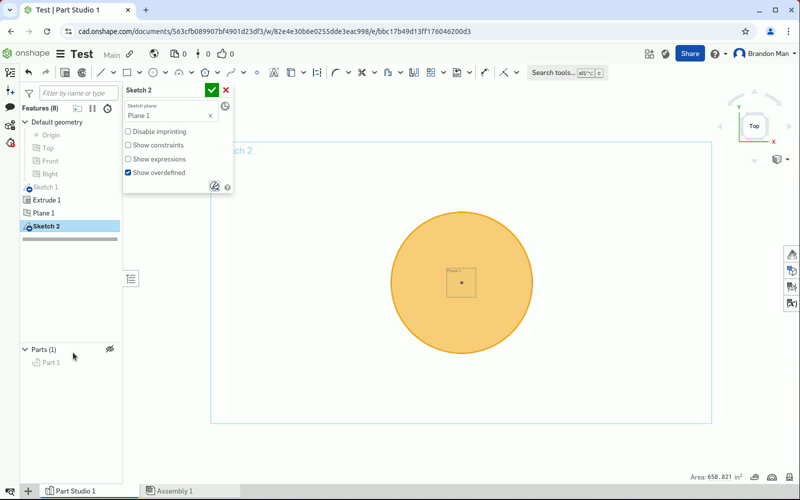
key(shift+e)
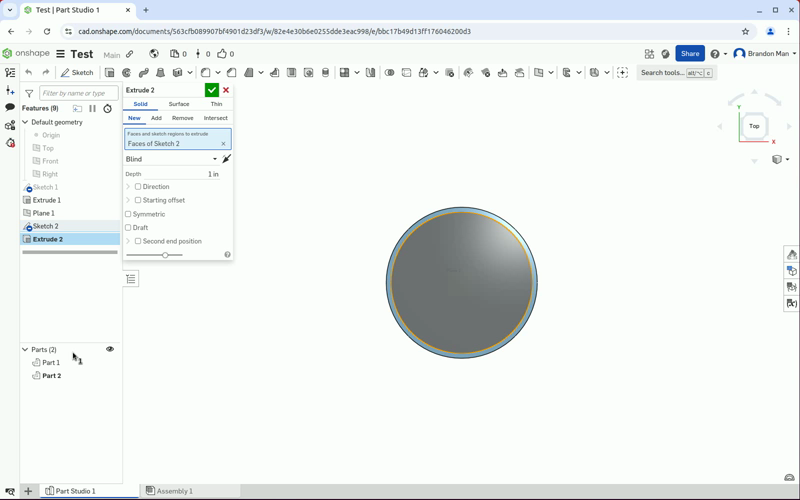
mouse_move(143, 106)
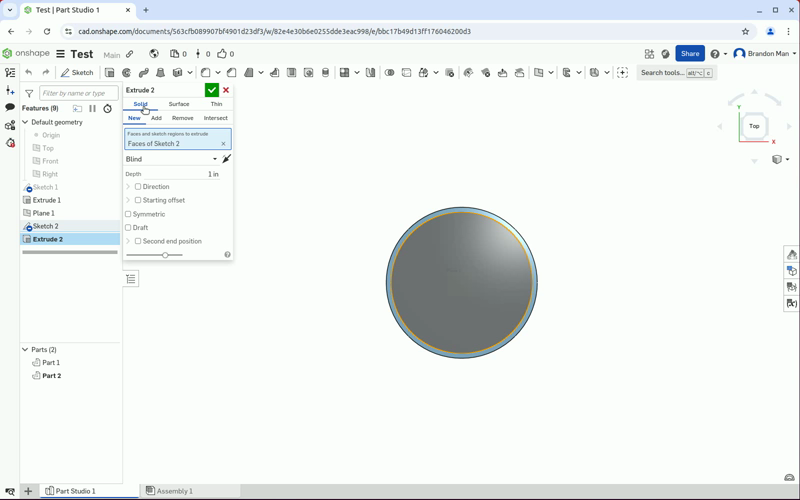
click(143, 106)
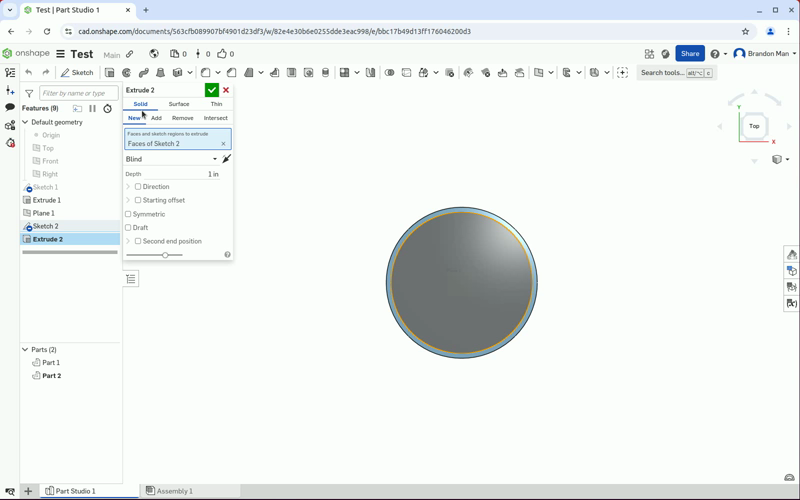
mouse_move(137, 120)
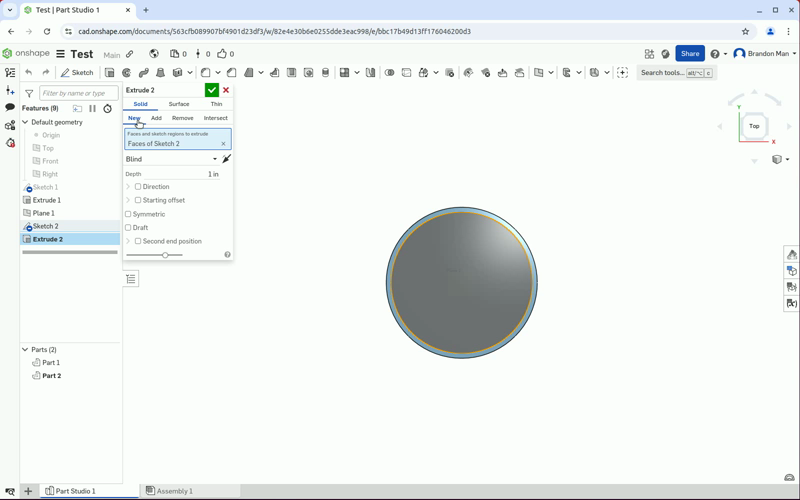
click(137, 120)
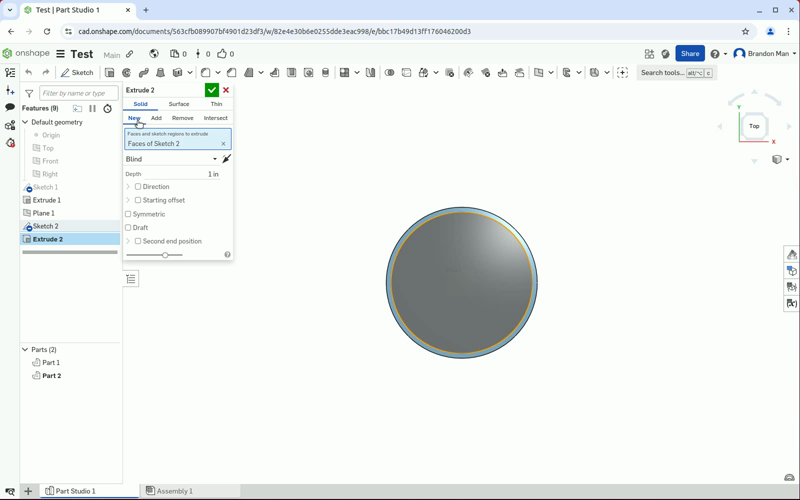
key(tab, 4)
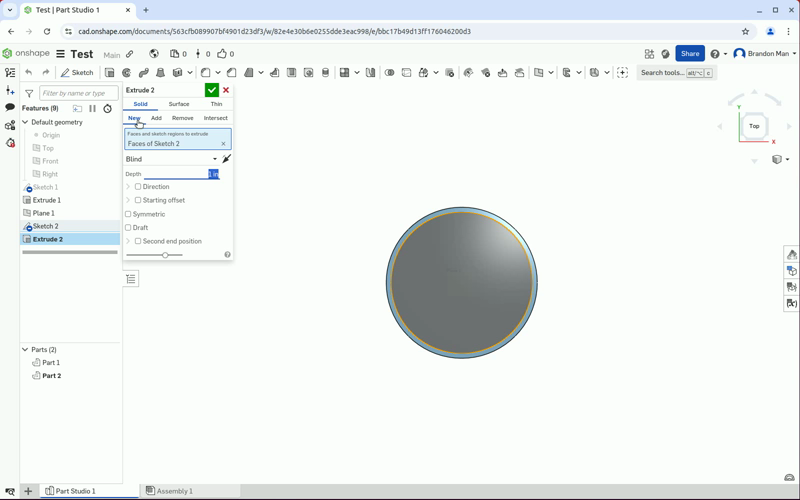
text(9.869)
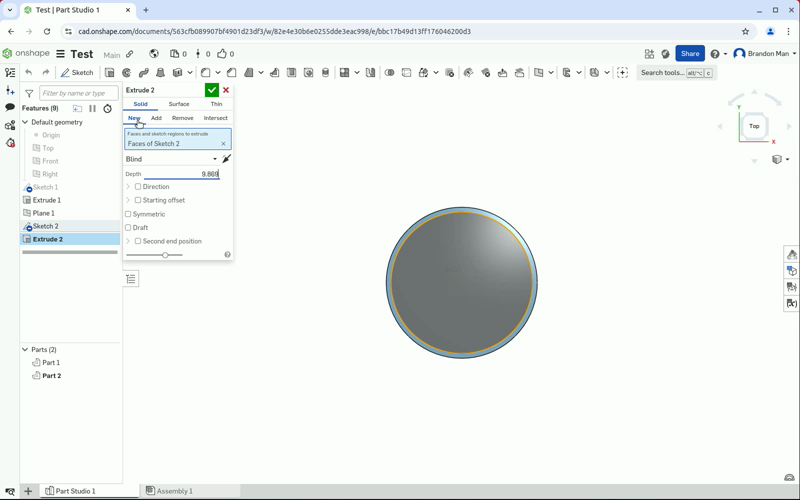
key(enter)
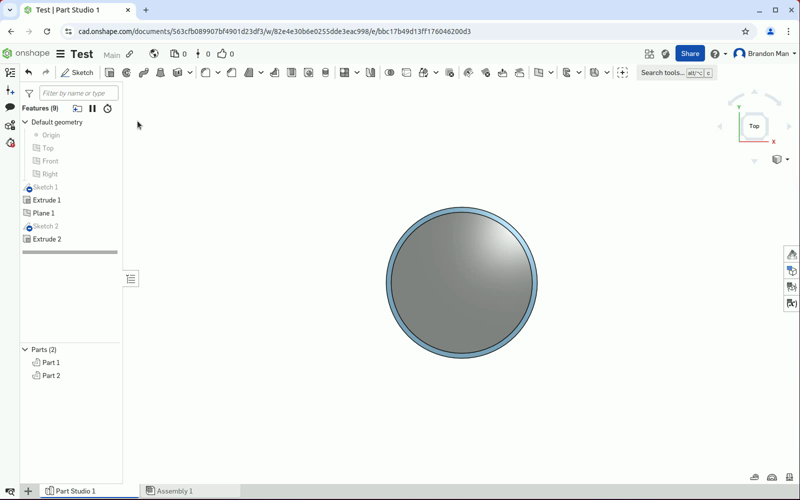
key(shift+h)
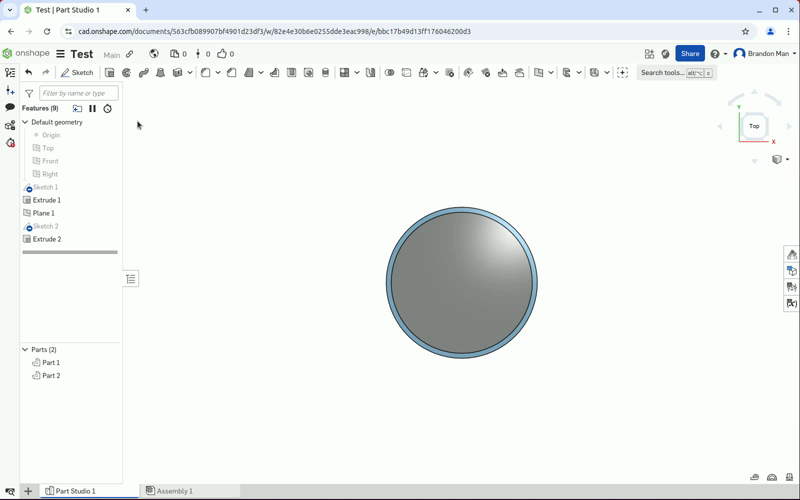
key(shift+h)
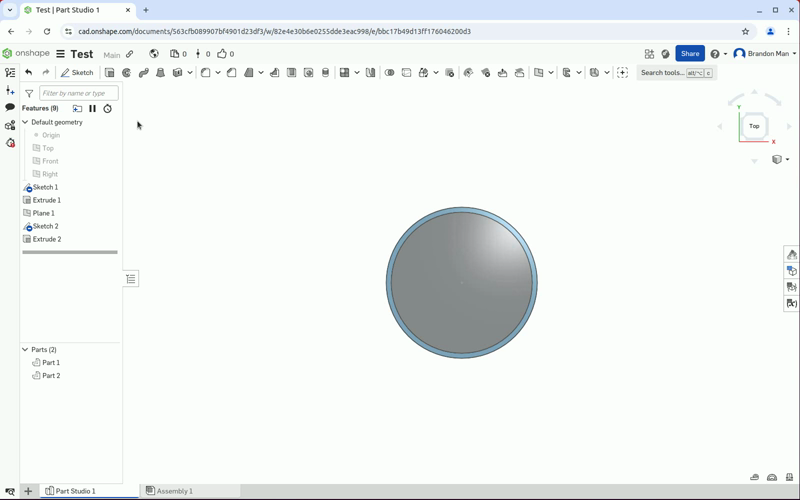
key(shift+7)
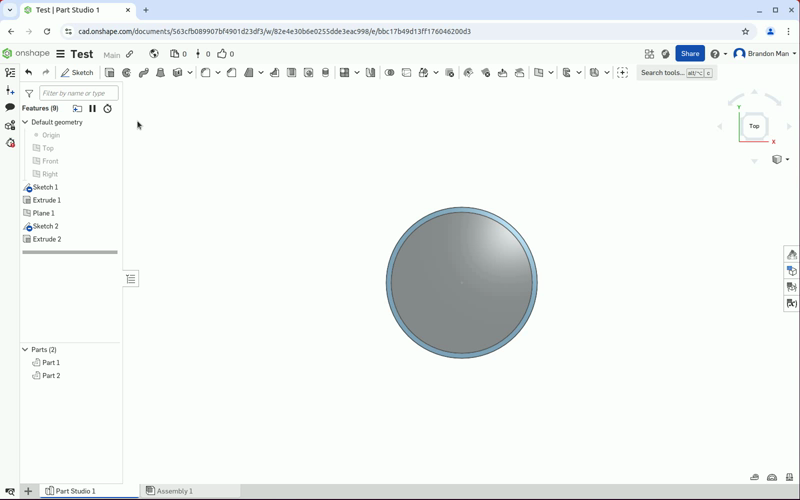
key(up, 3)
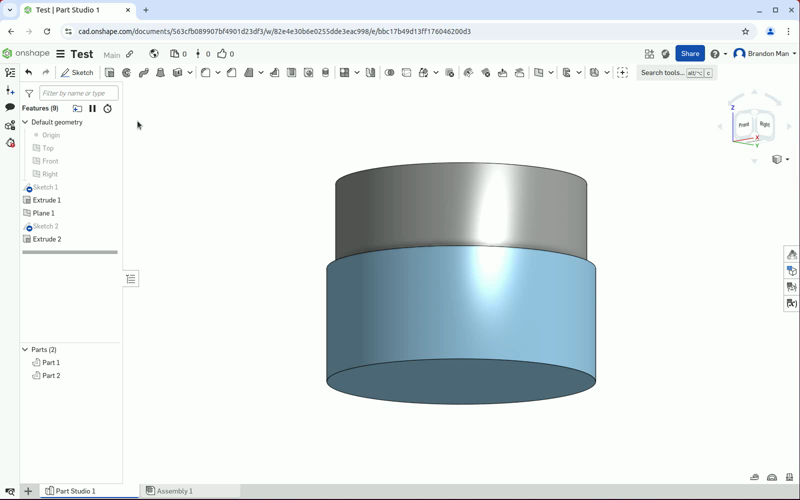
key(left, 3)
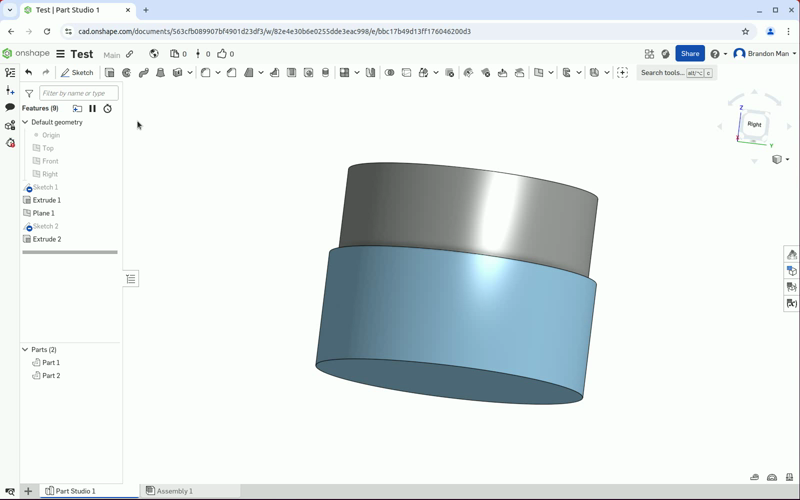
key(right, 3)
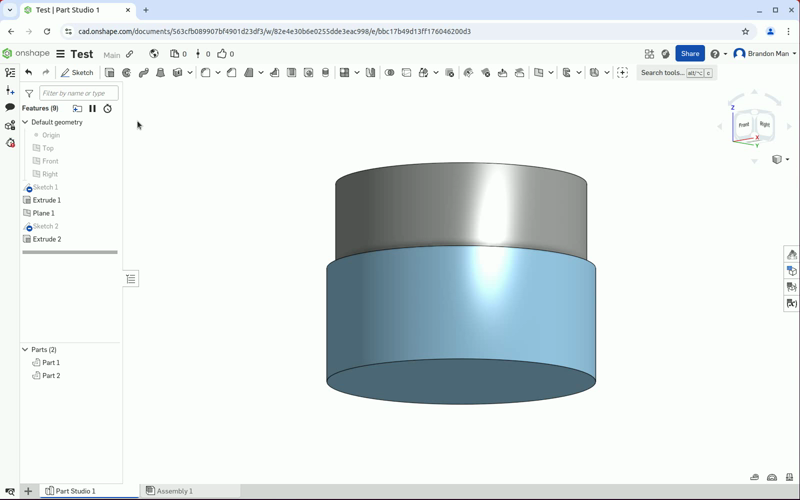
key(down, 3)
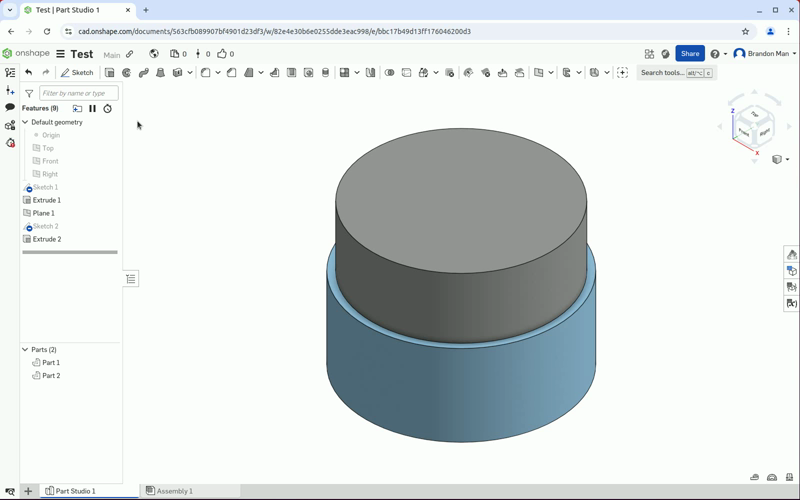
mouse_move(73, 189)
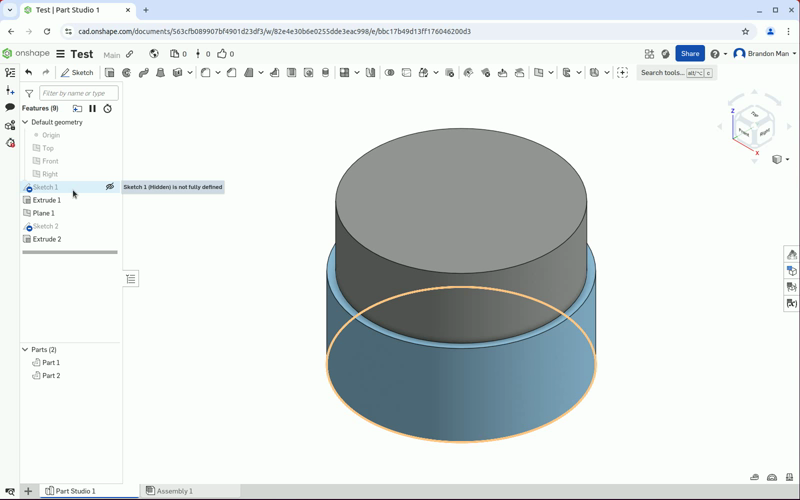
click(73, 189)